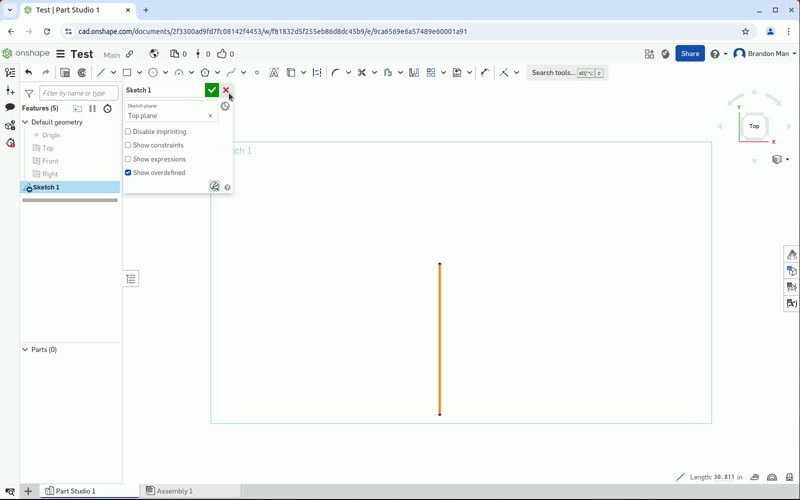
key(shift+h)
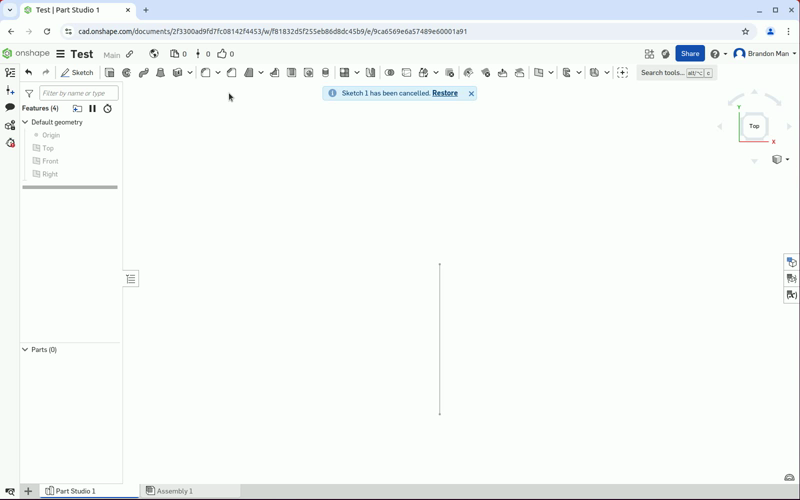
mouse_move(73, 352)
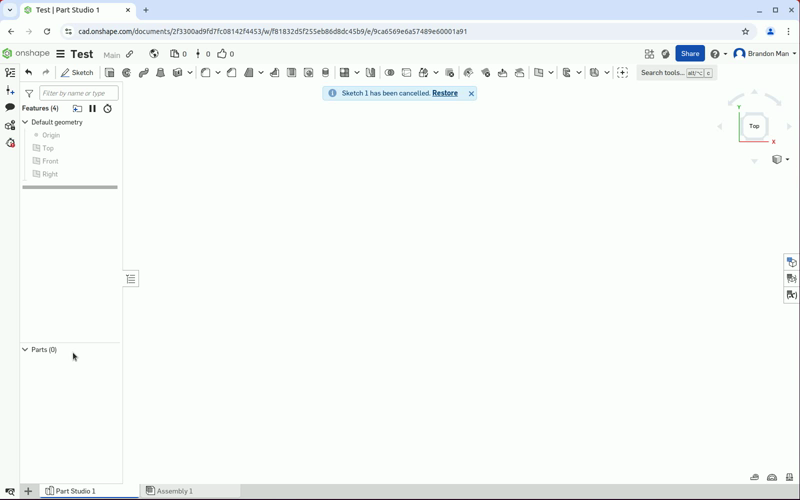
key(y)
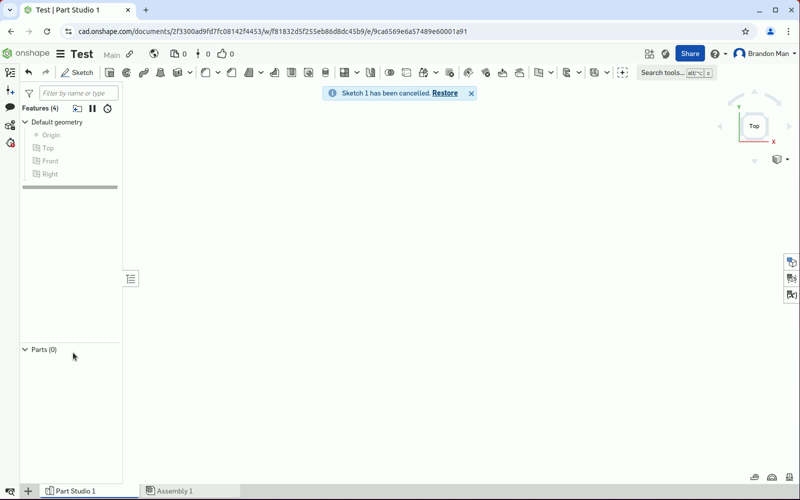
key(shift+p)
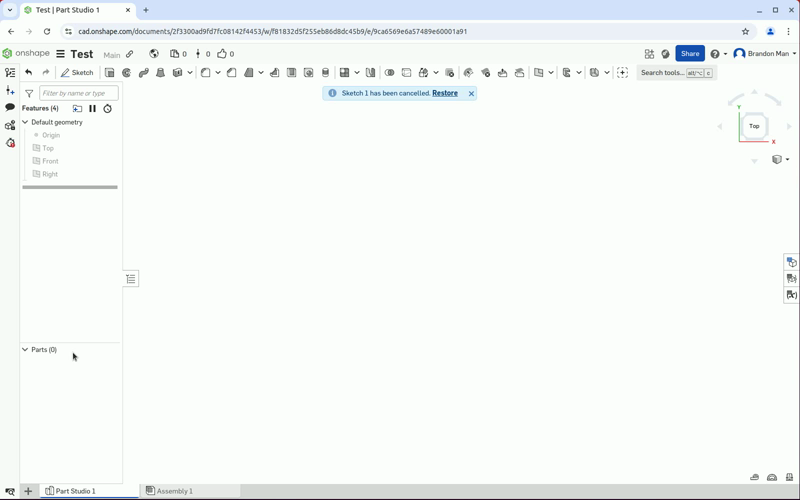
key(space)
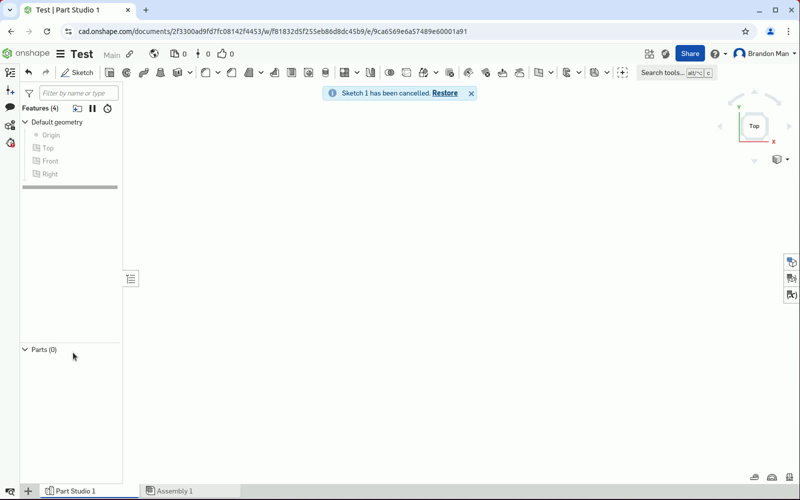
key_down(shift)
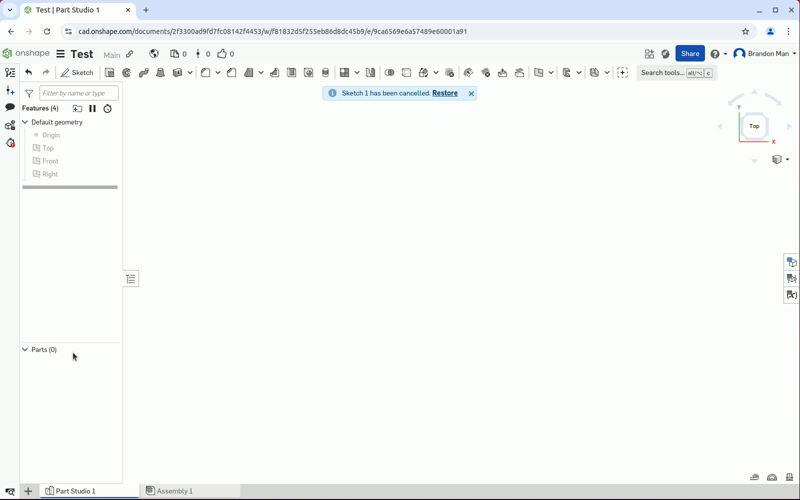
key(up)
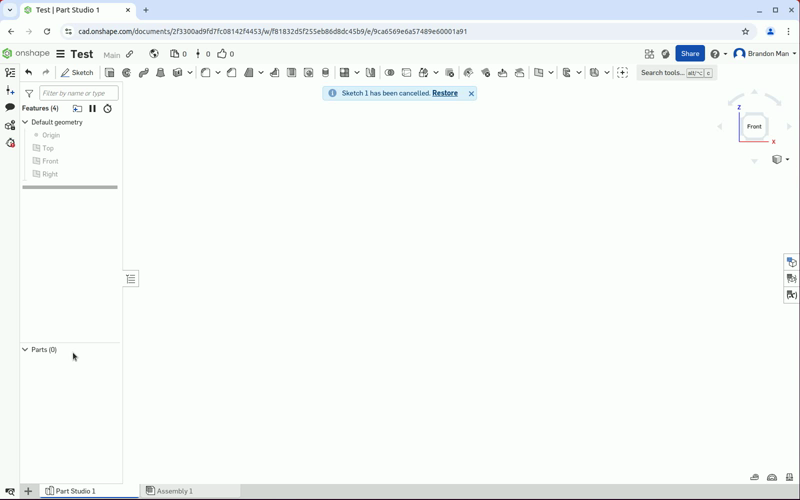
key_up(shift)
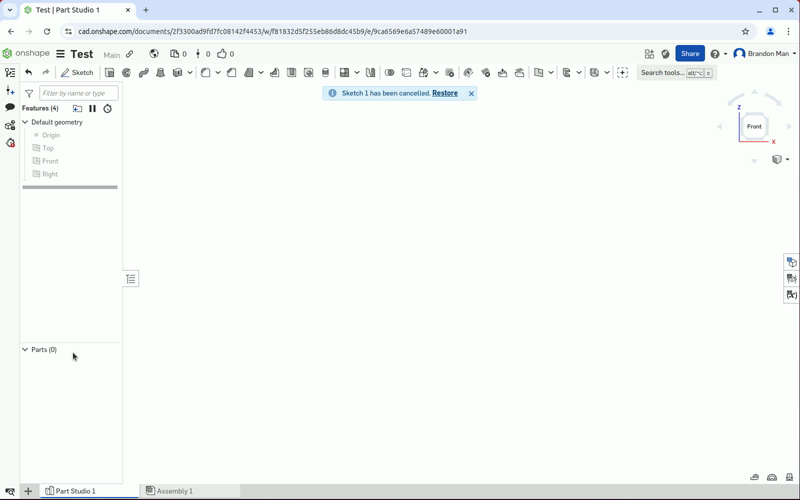
mouse_move(73, 352)
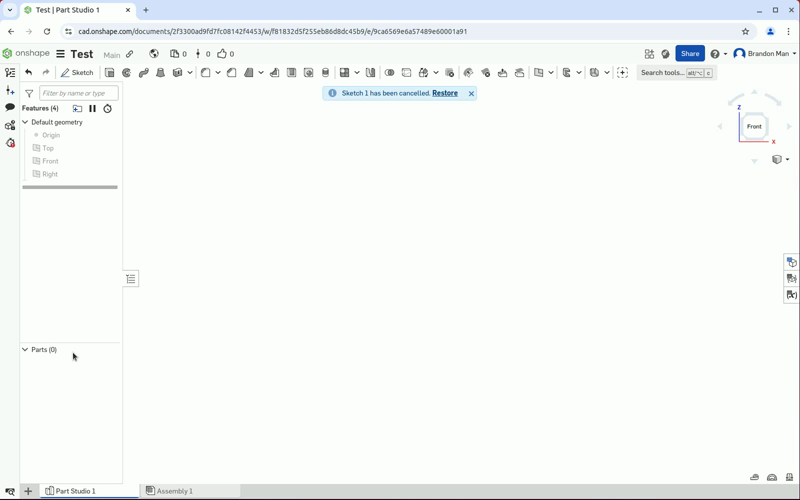
key(shift+y)
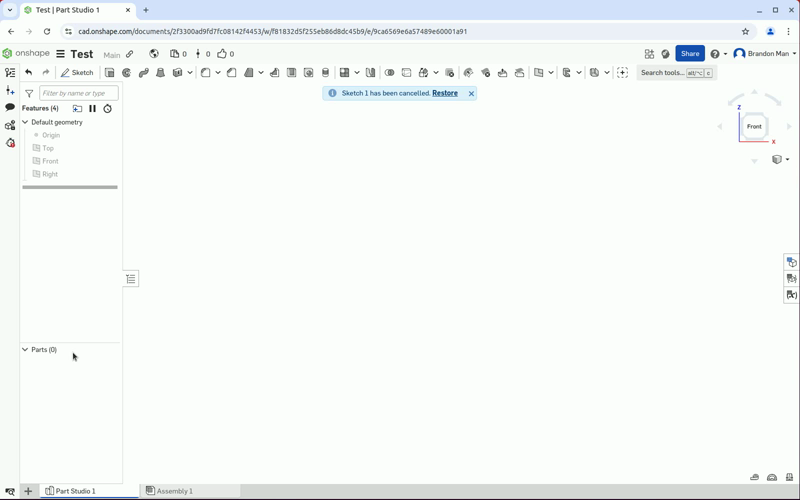
key(shift+s)
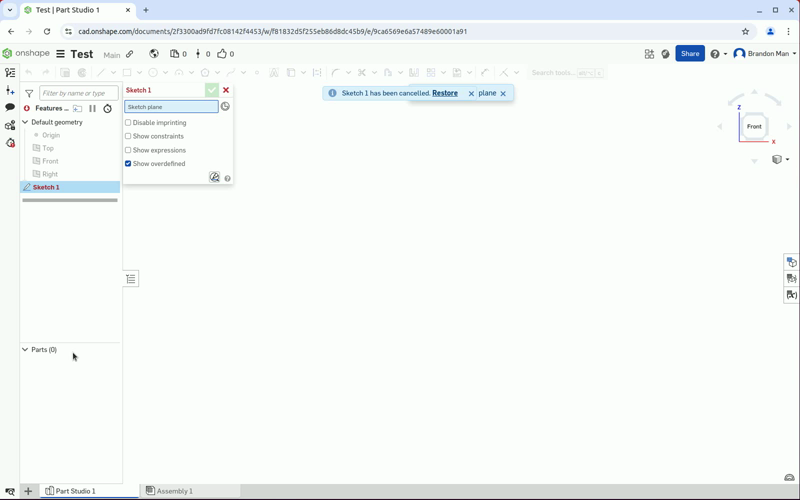
mouse_move(73, 163)
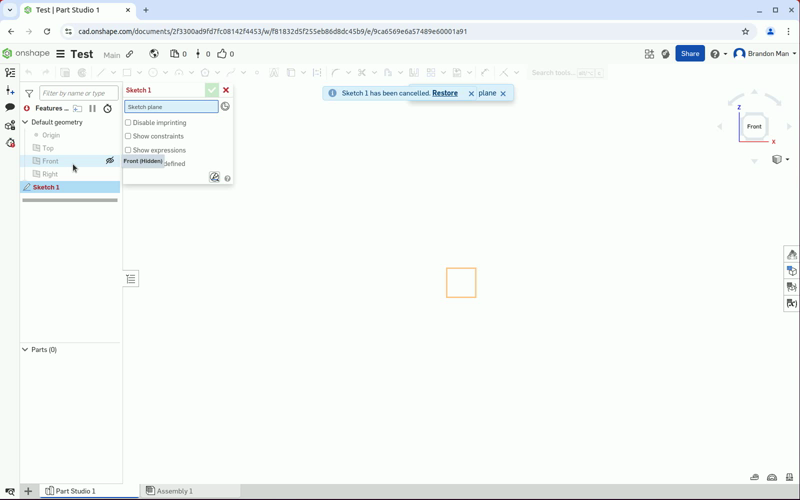
click(73, 163)
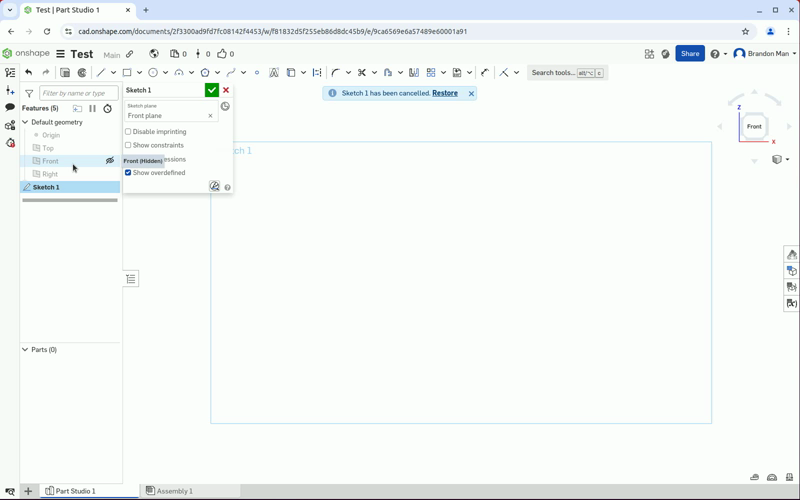
mouse_move(73, 352)
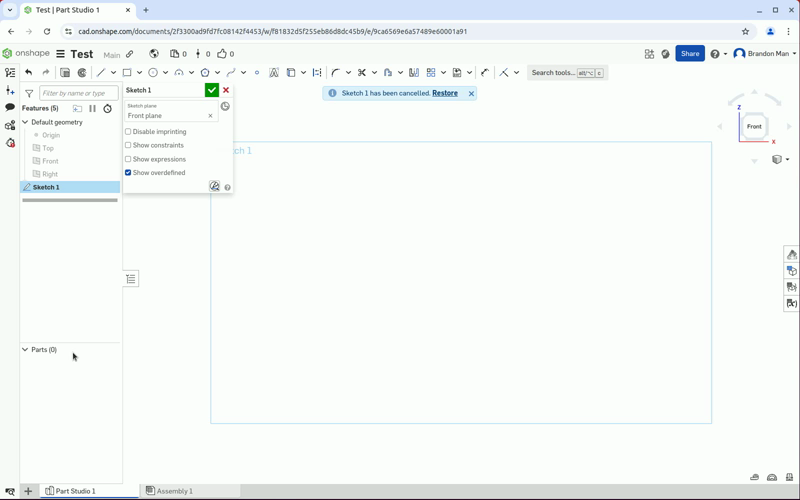
key(y)
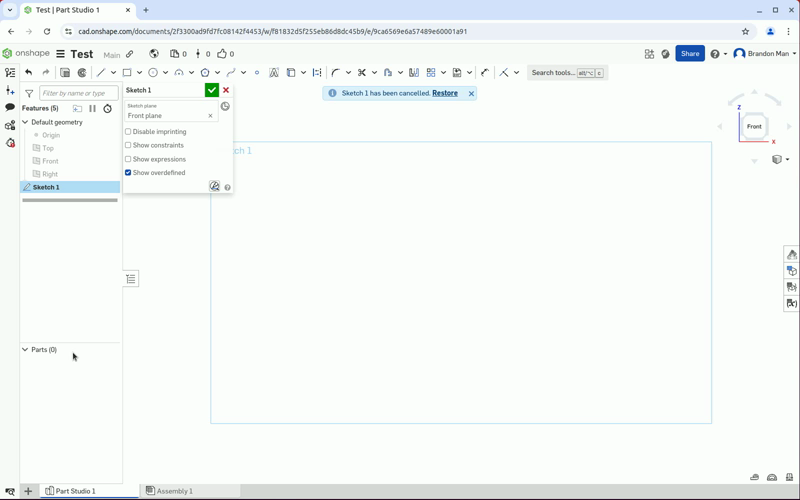
key(c)
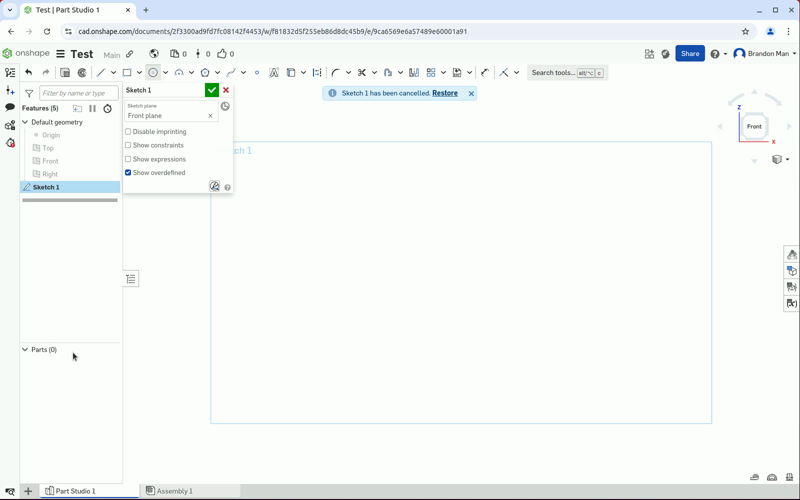
key_down(shift)
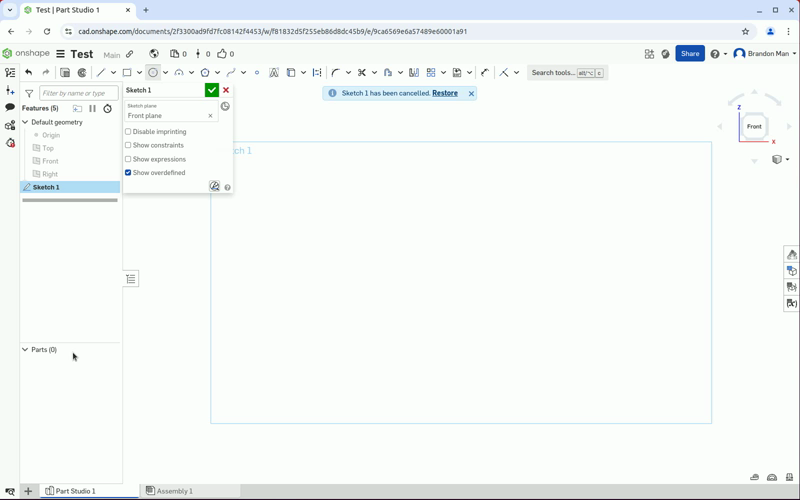
mouse_move(461, 282)
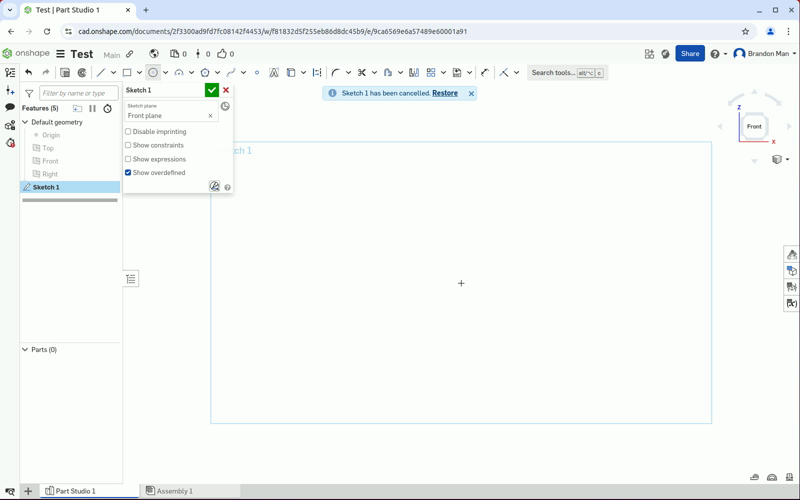
click(461, 282)
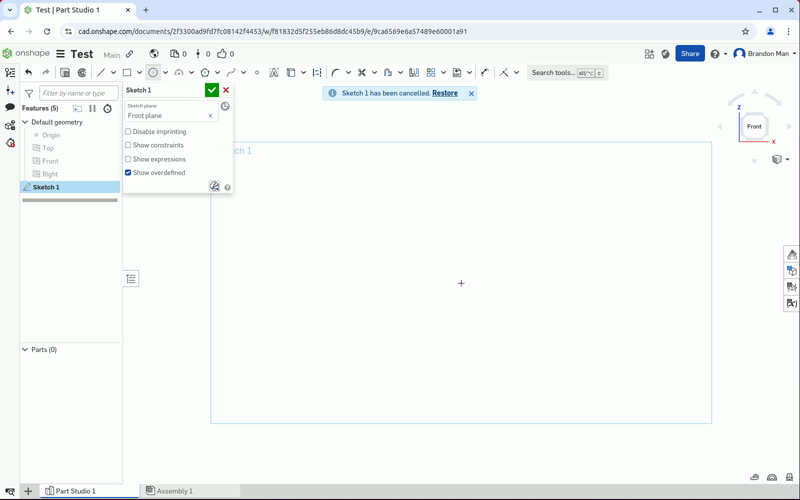
key_up(shift)
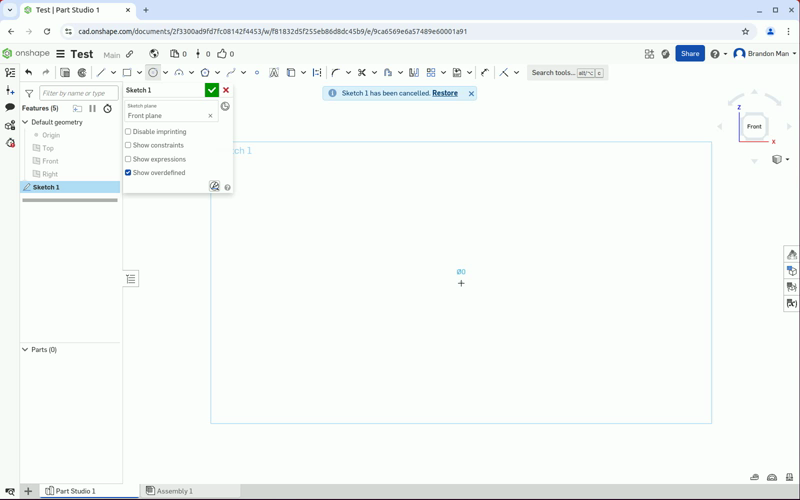
mouse_move(574, 282)
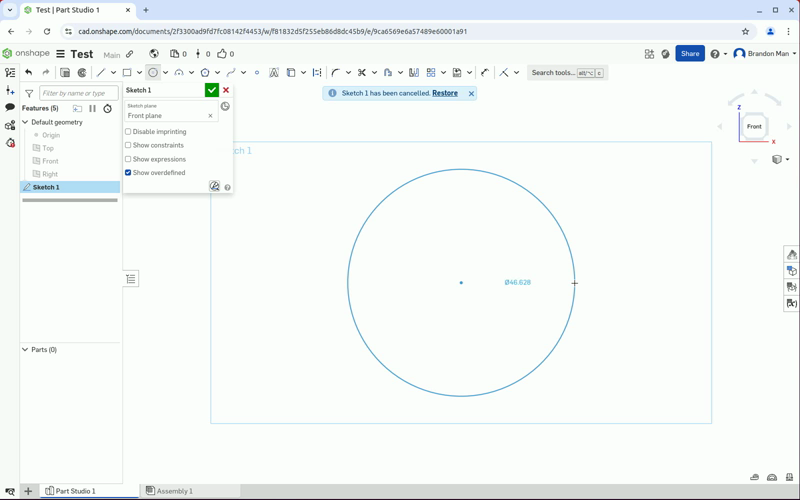
click(574, 282)
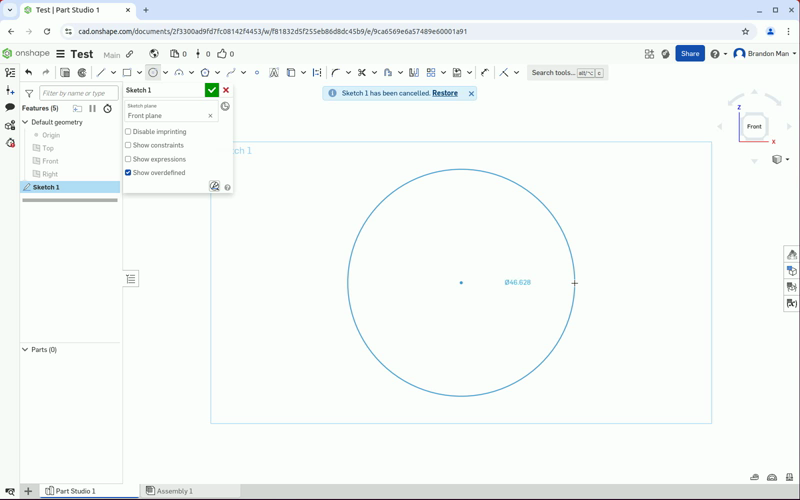
key(esc)
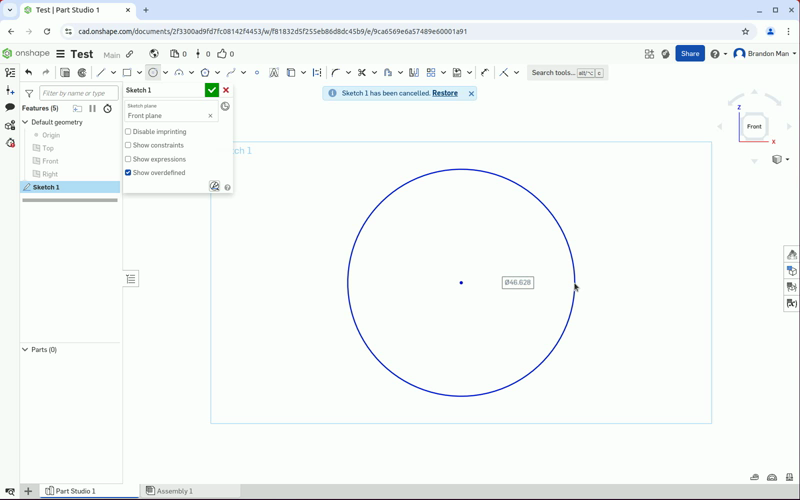
mouse_move(496, 249)
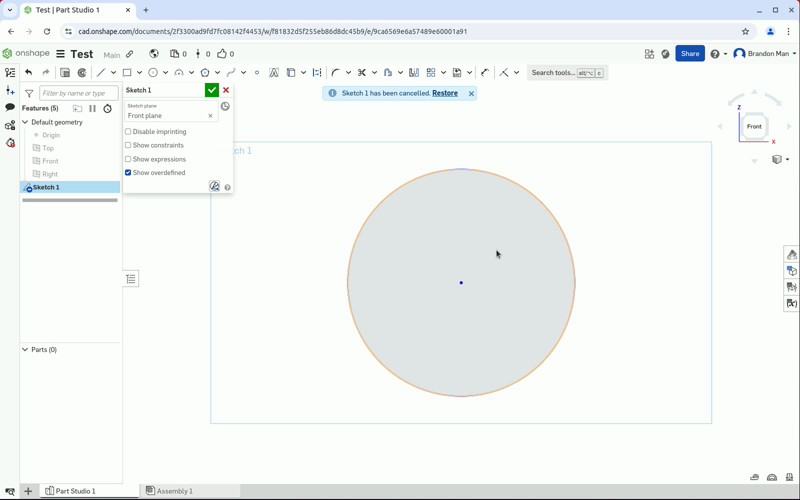
click(496, 249)
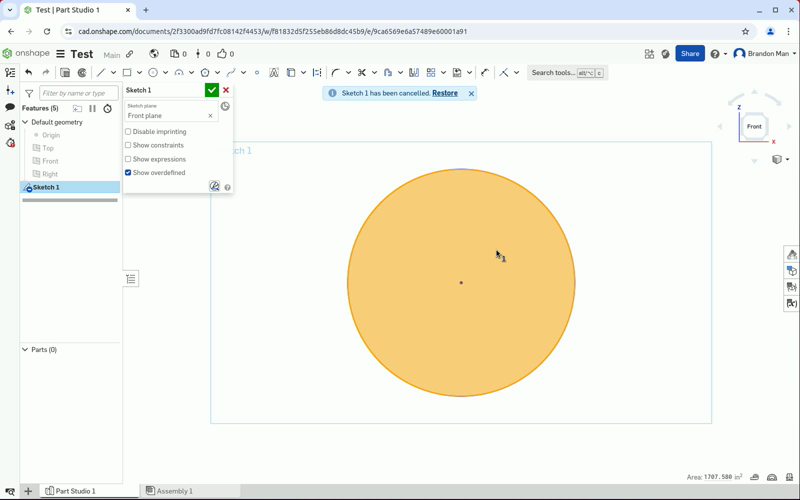
mouse_move(73, 352)
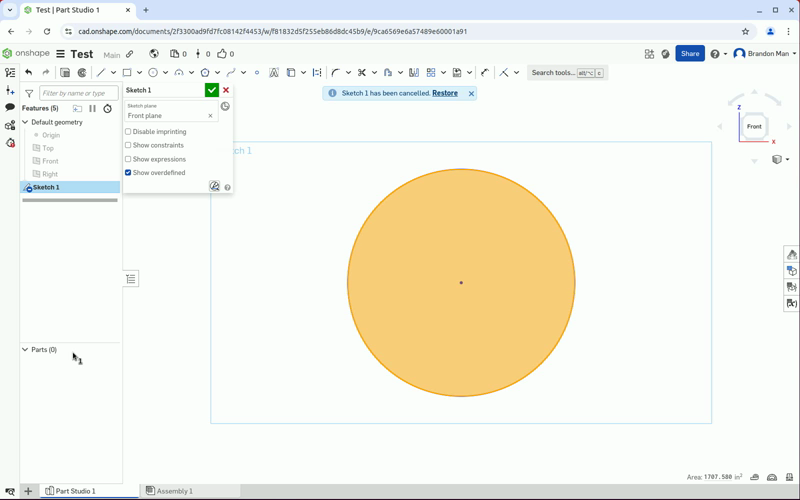
key(shift+y)
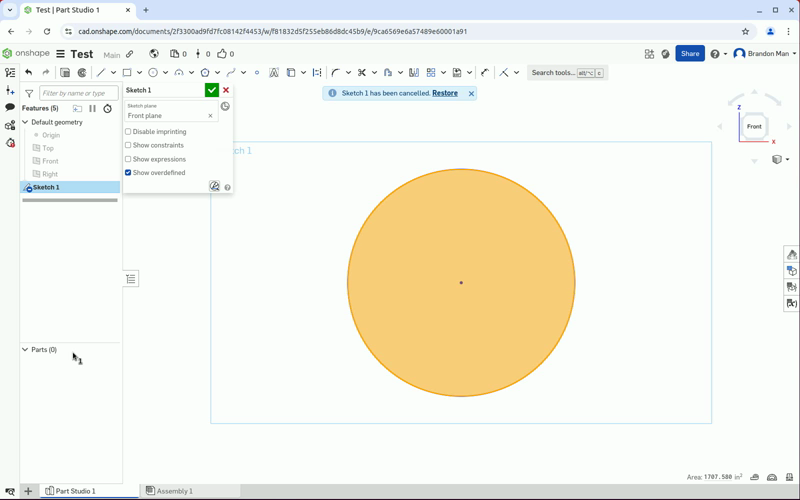
key(shift+e)
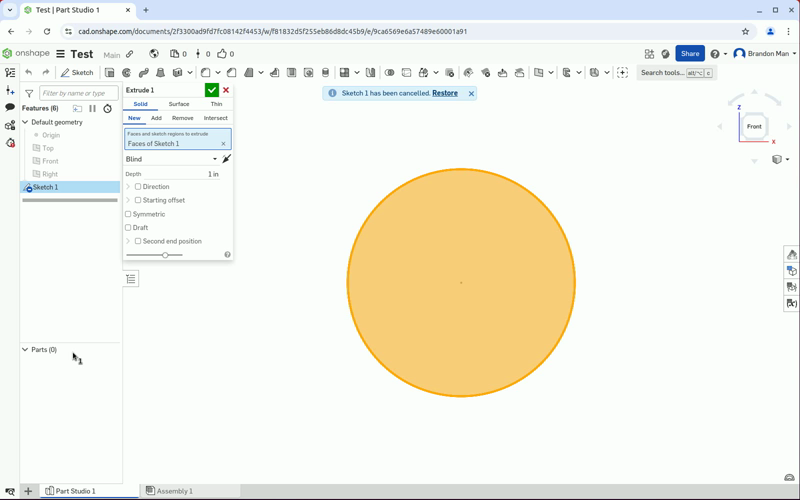
mouse_move(143, 106)
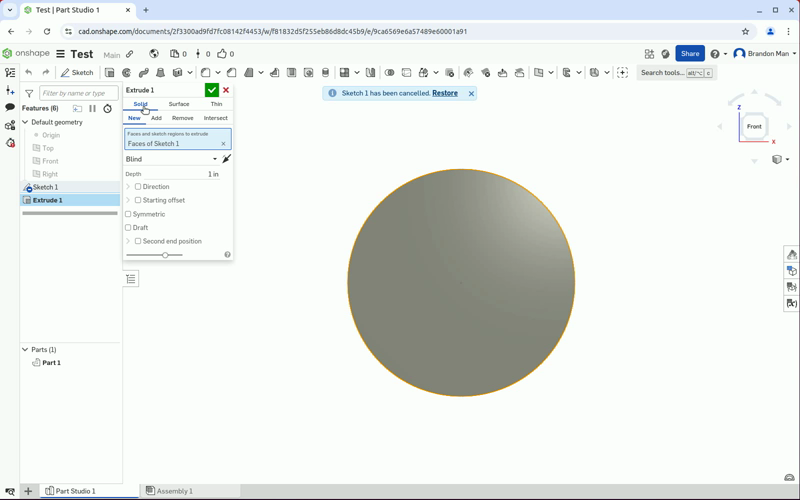
click(143, 106)
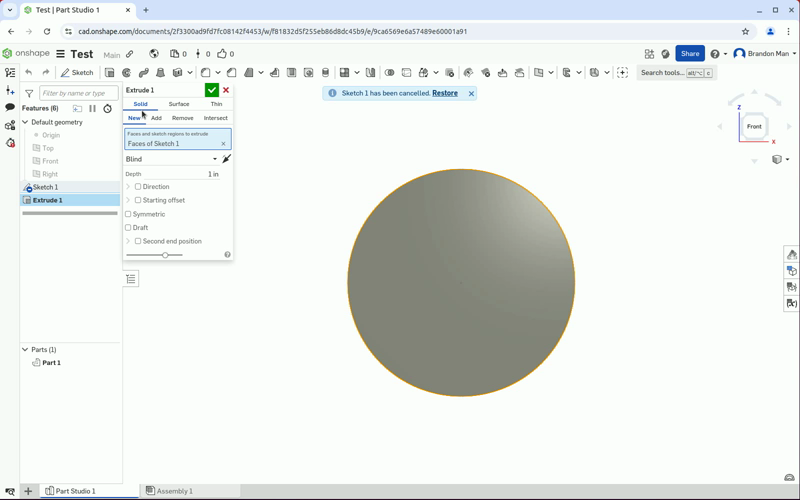
mouse_move(137, 120)
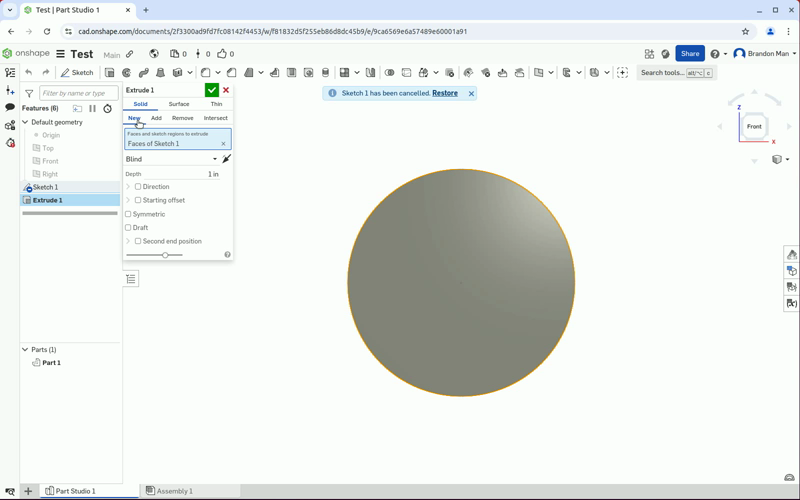
click(137, 120)
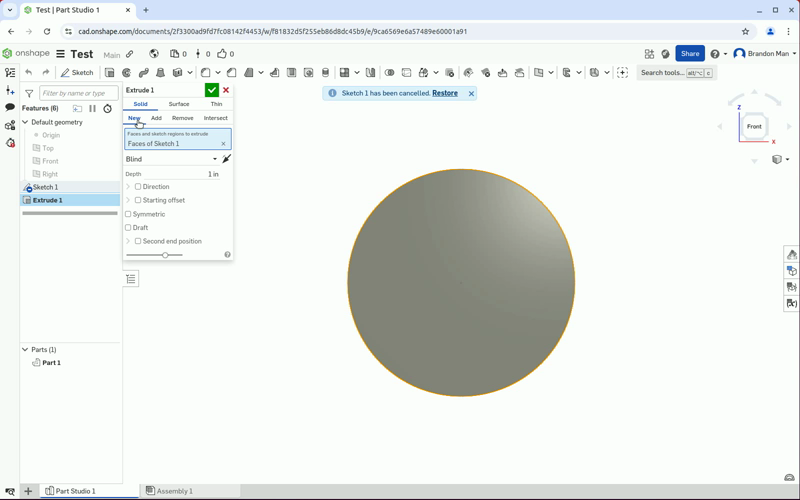
key(tab, 4)
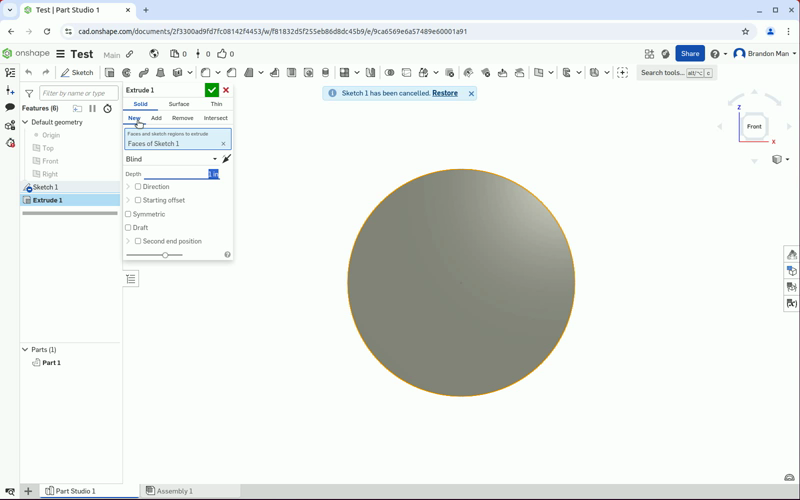
text(5.777)
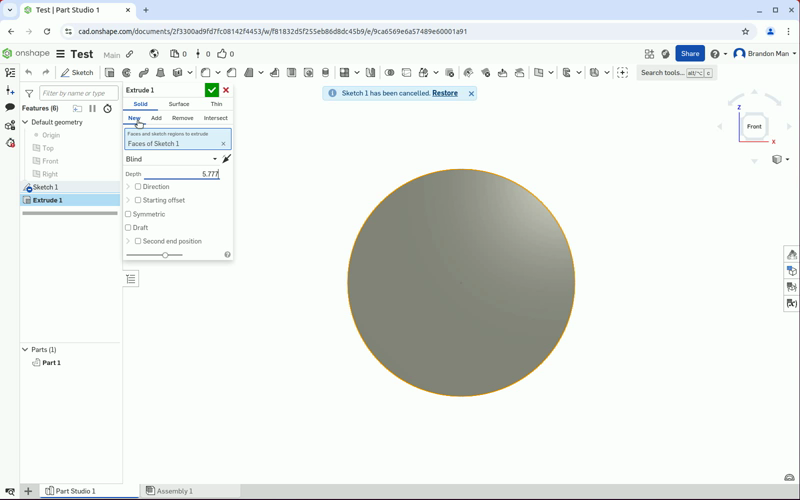
key(enter)
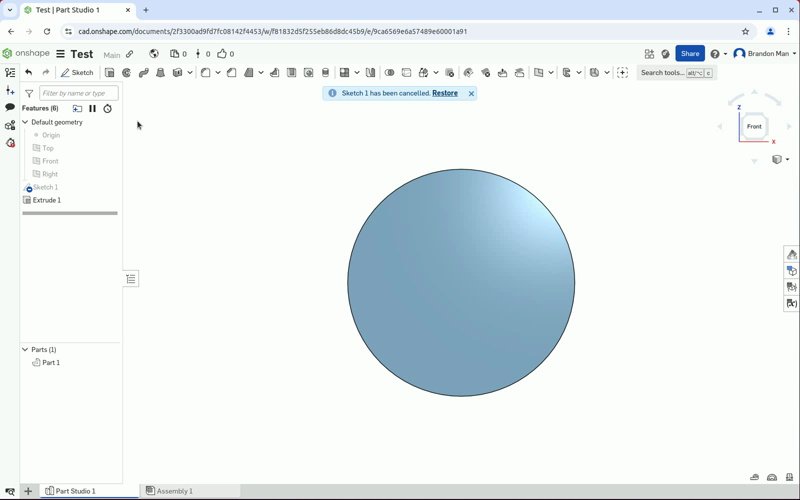
key(shift+h)
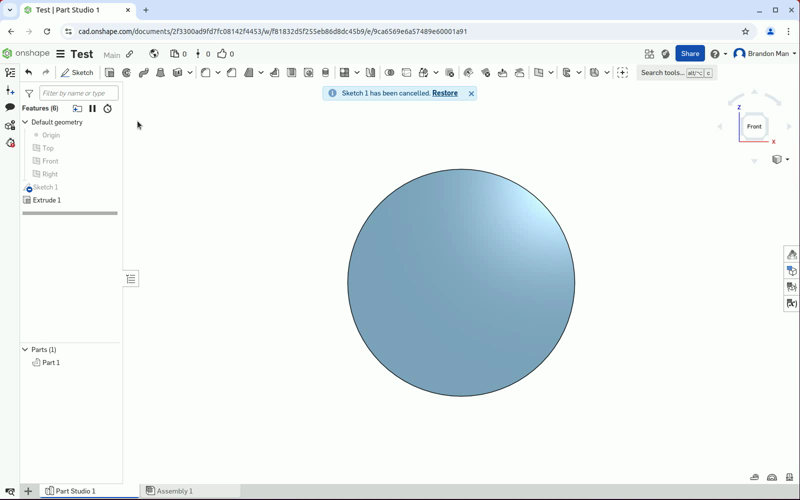
key(shift+h)
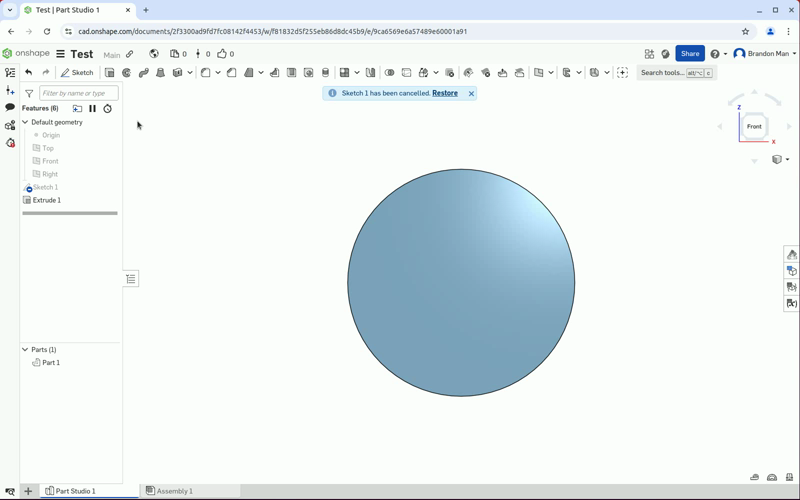
mouse_move(73, 189)
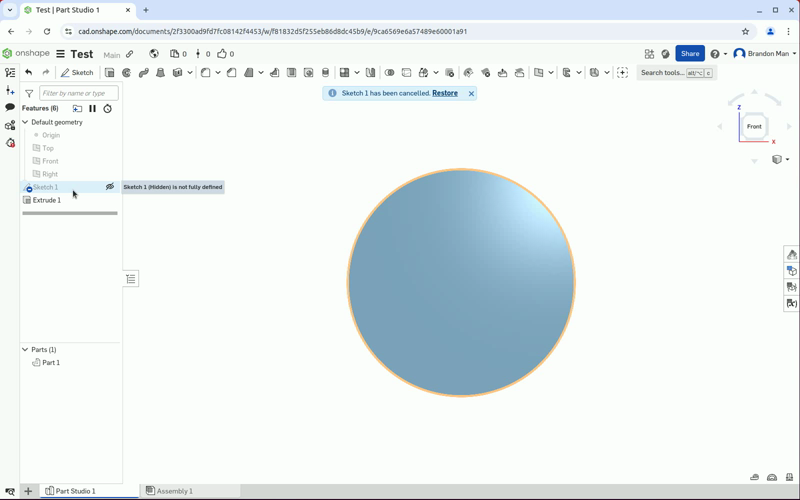
click(73, 189)
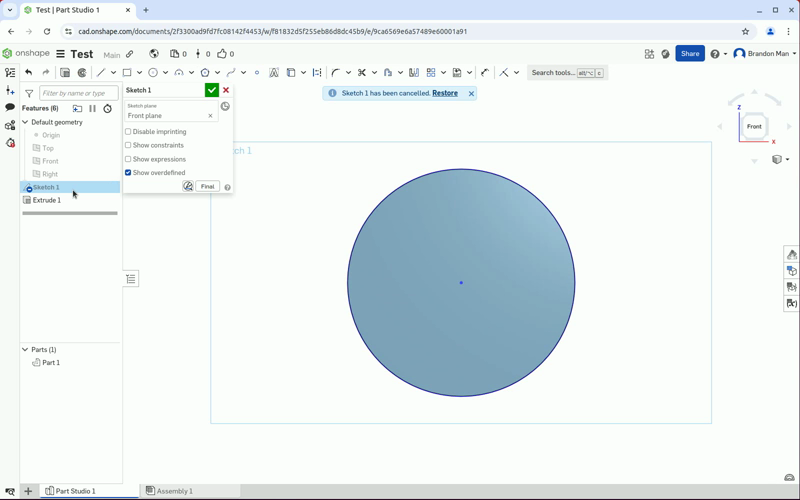
mouse_move(229, 92)
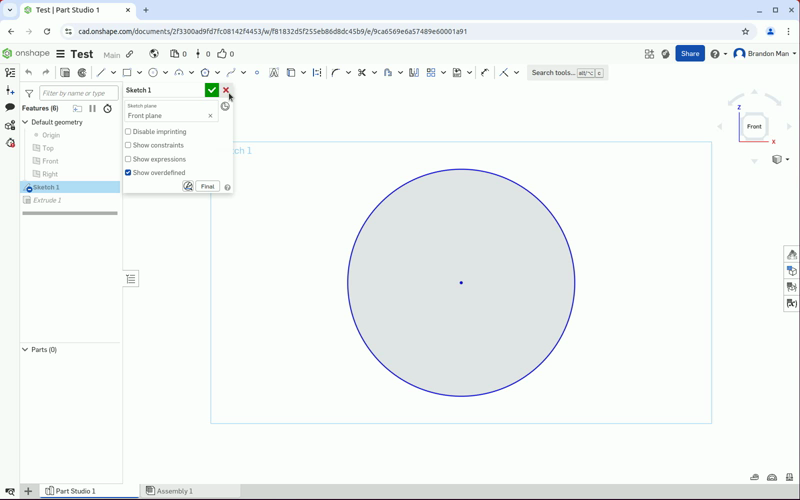
click(229, 92)
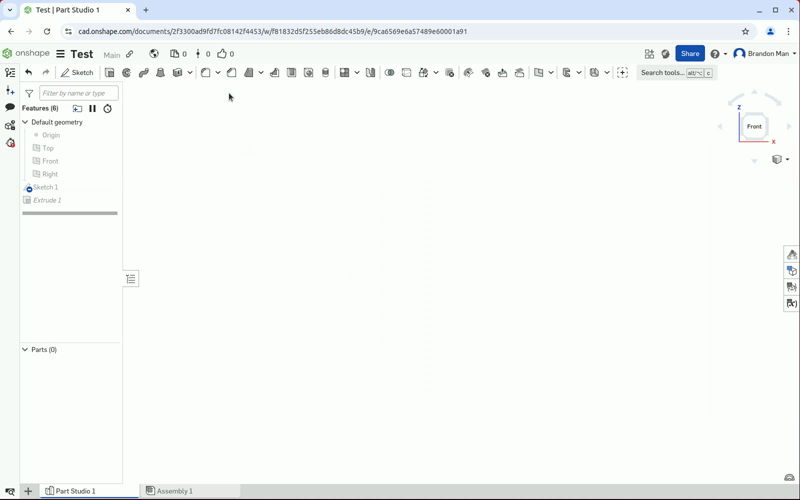
mouse_move(541, 75)
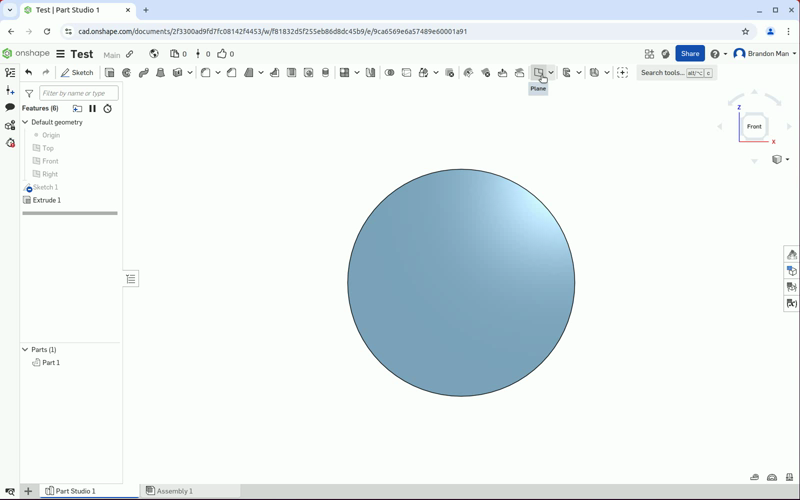
click(541, 75)
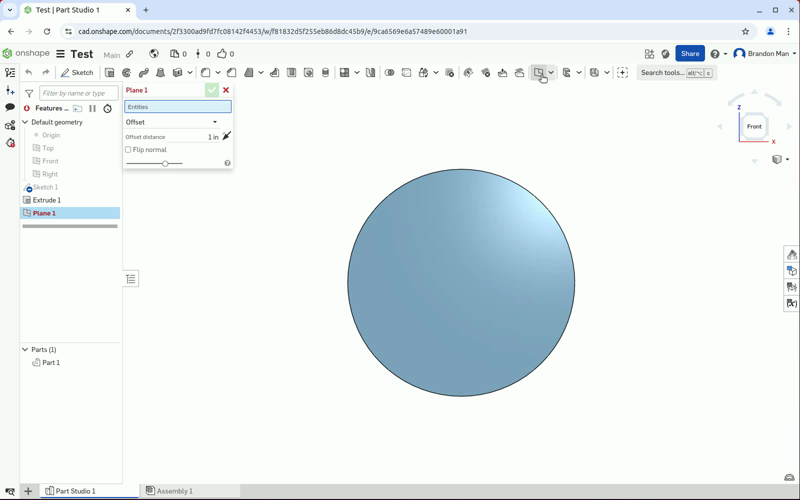
mouse_move(73, 163)
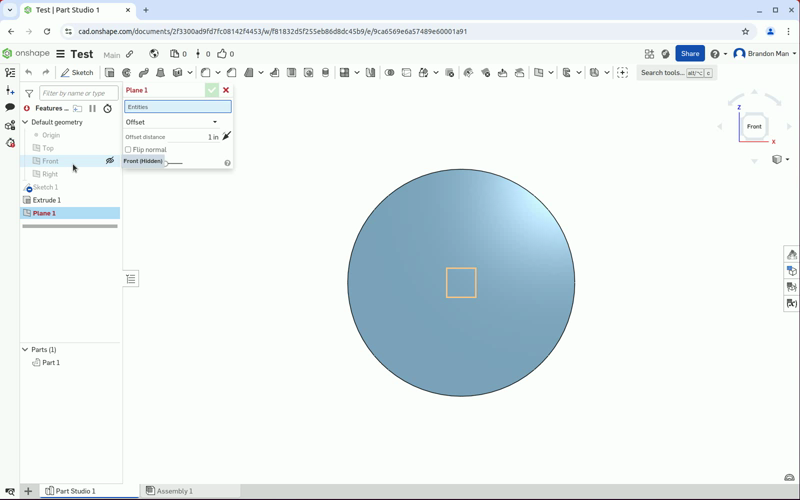
click(73, 163)
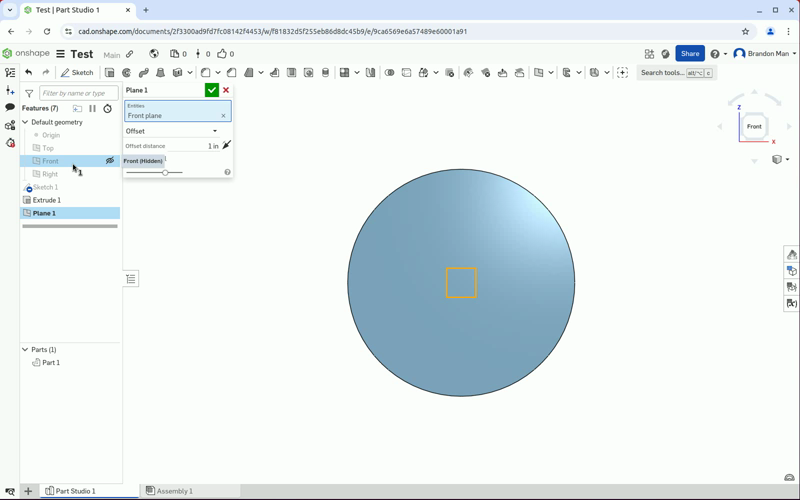
key(tab, 2)
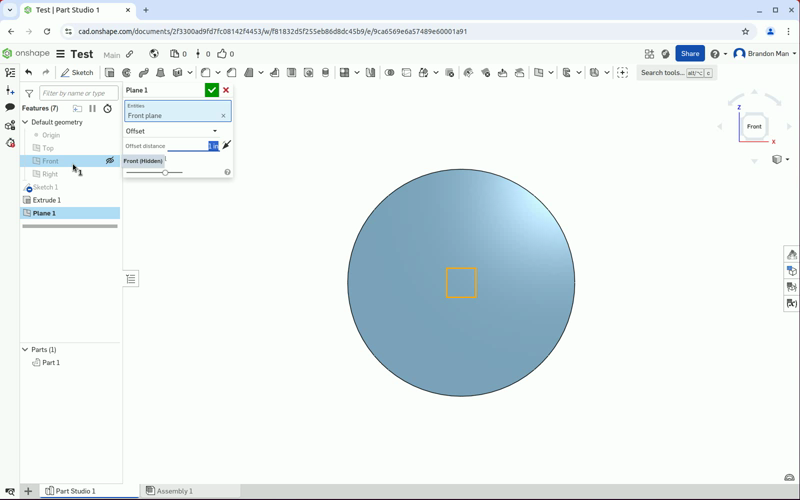
text(5.792)
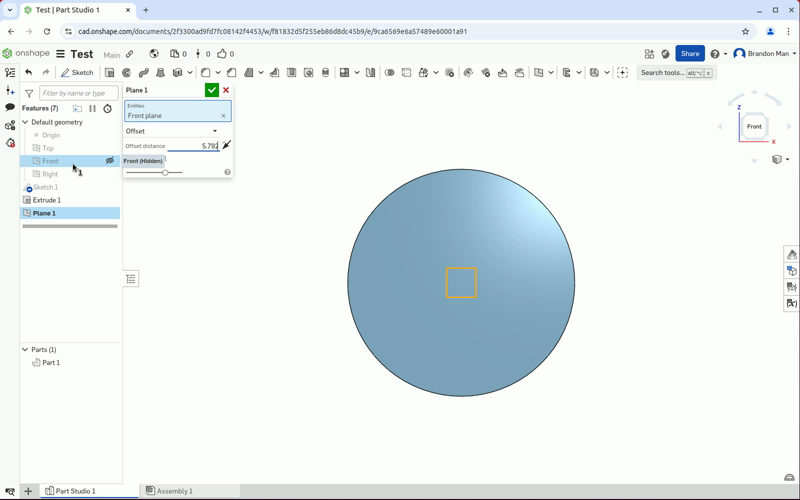
key(enter, 2)
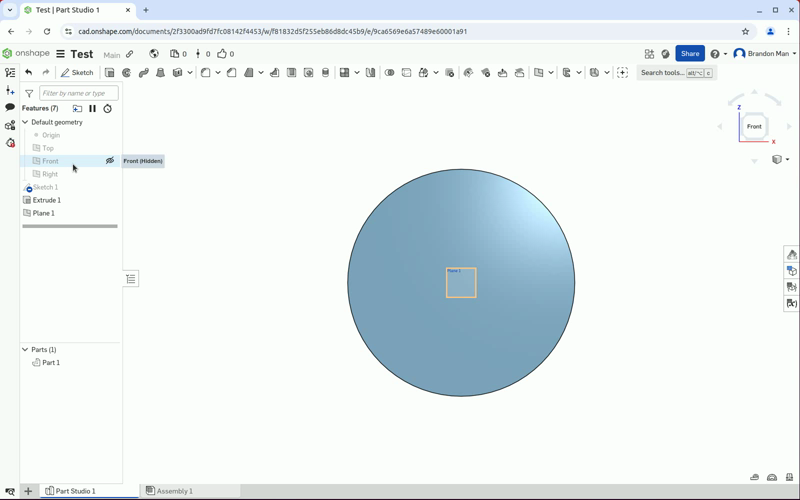
key(shift+s)
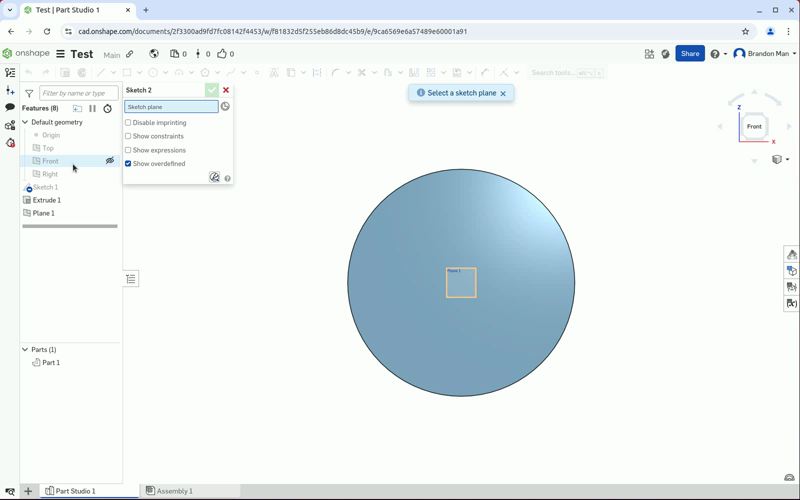
mouse_move(73, 215)
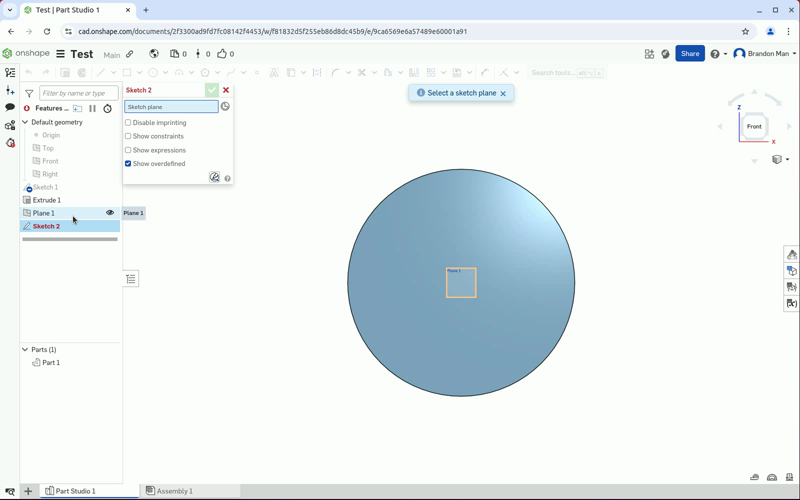
click(73, 215)
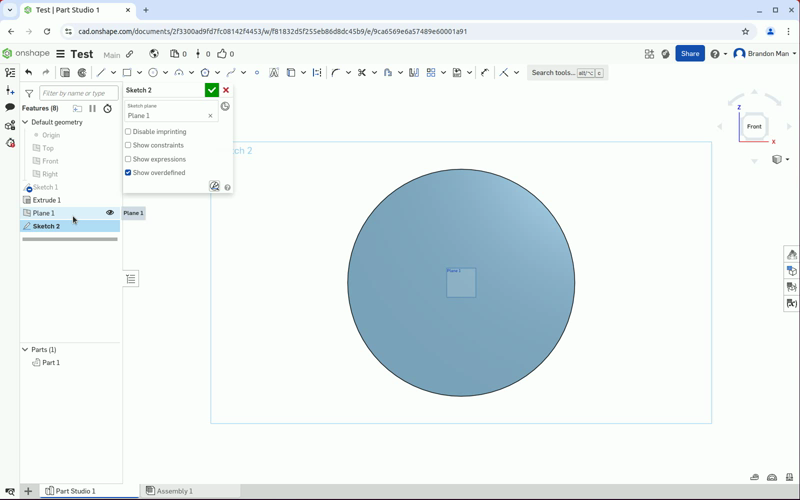
mouse_move(73, 352)
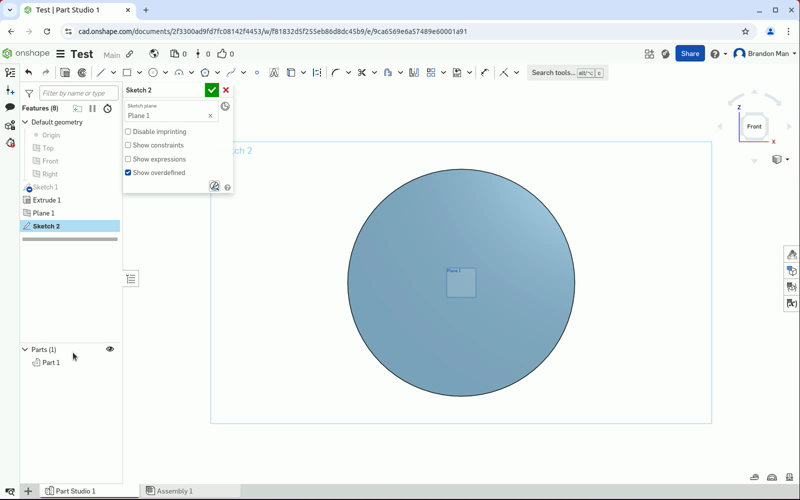
key(y)
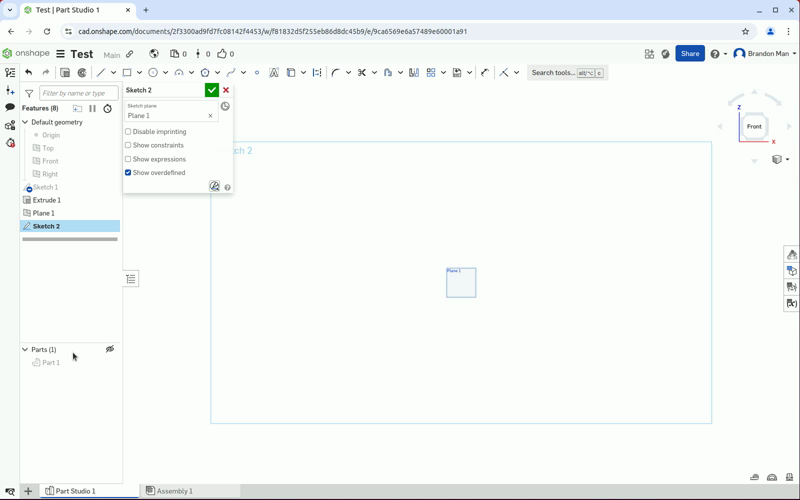
key(c)
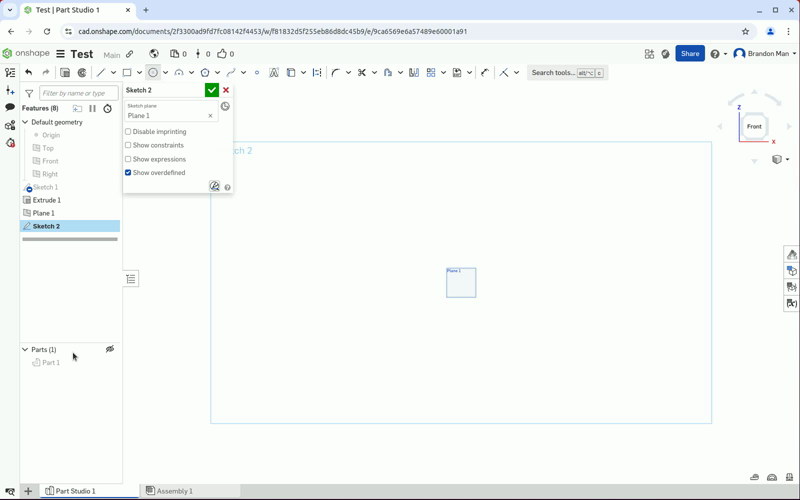
key_down(shift)
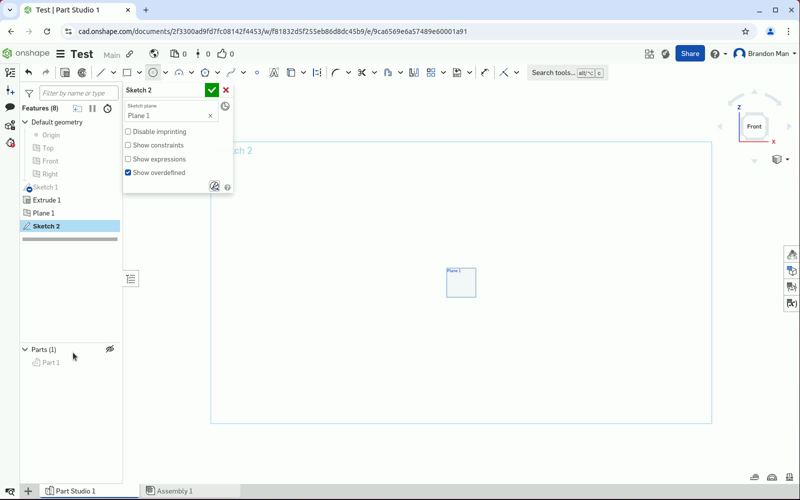
mouse_move(461, 282)
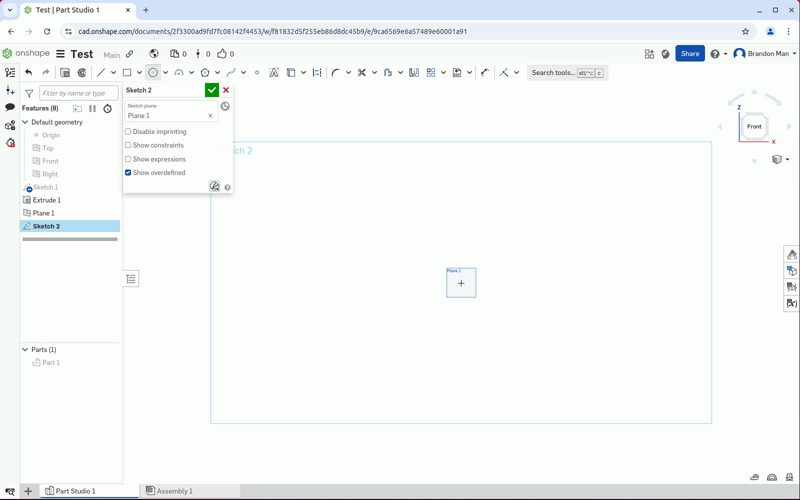
click(461, 282)
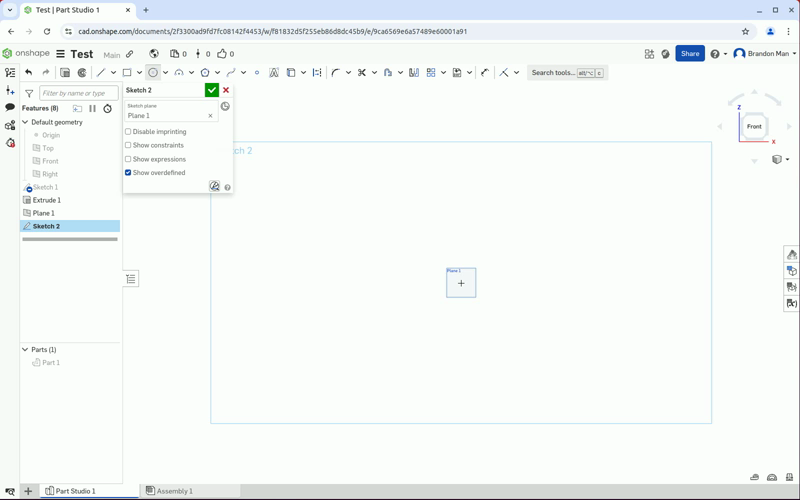
key_up(shift)
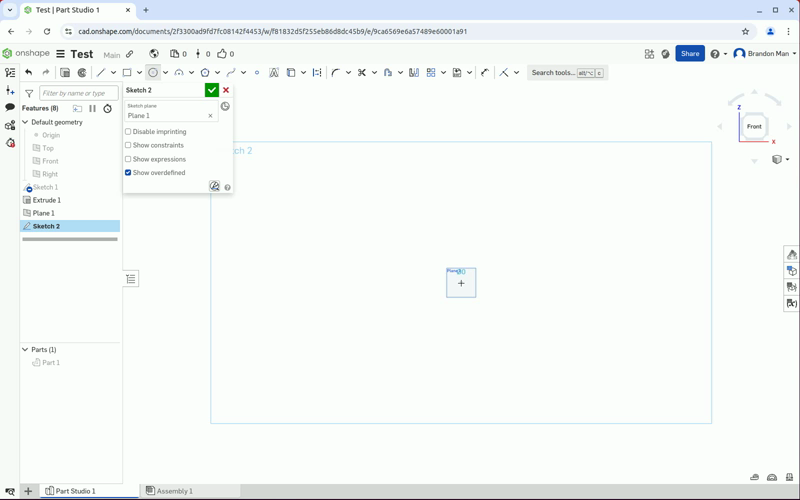
mouse_move(560, 282)
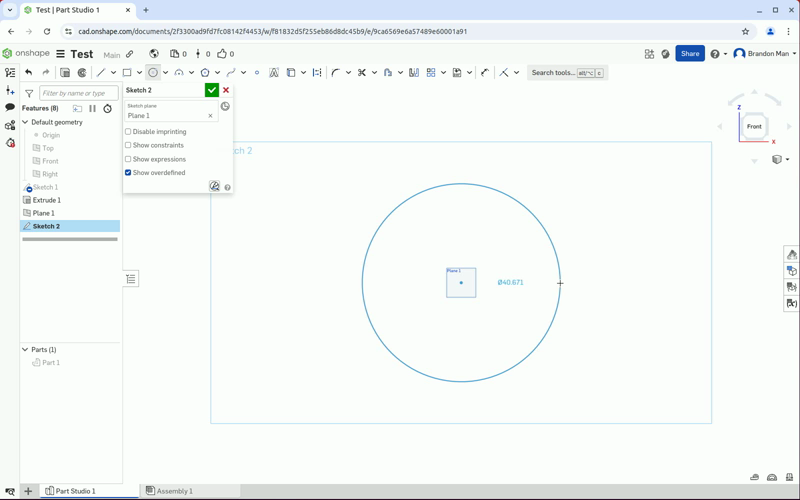
click(560, 282)
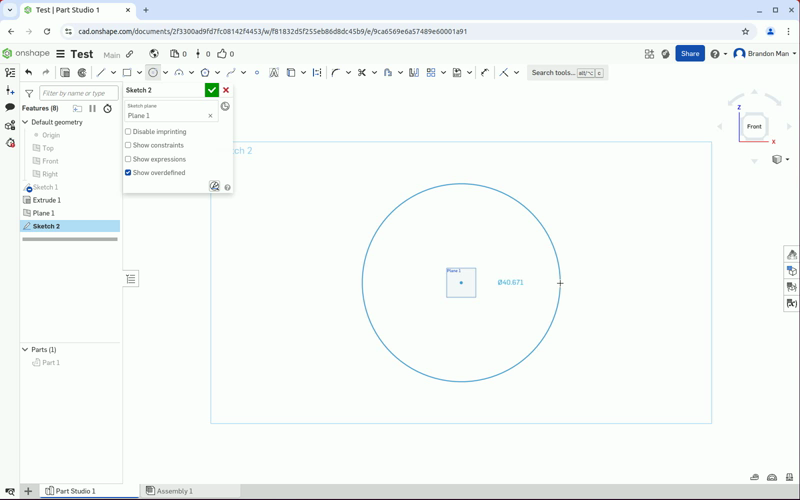
key(esc)
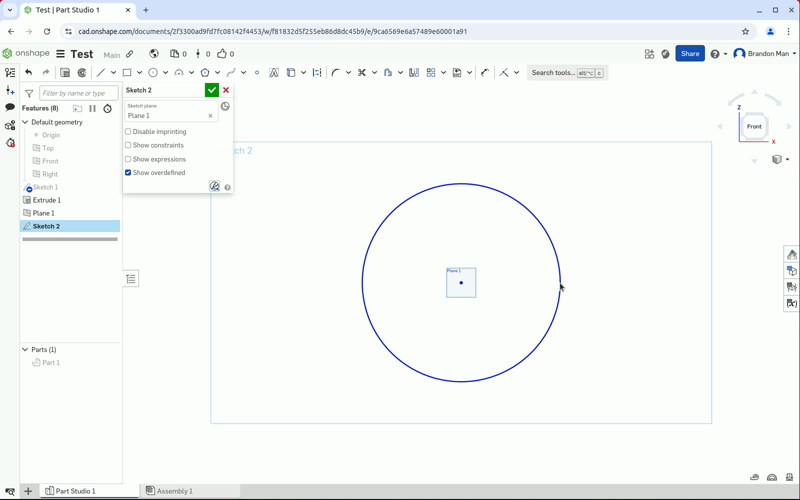
mouse_move(455, 220)
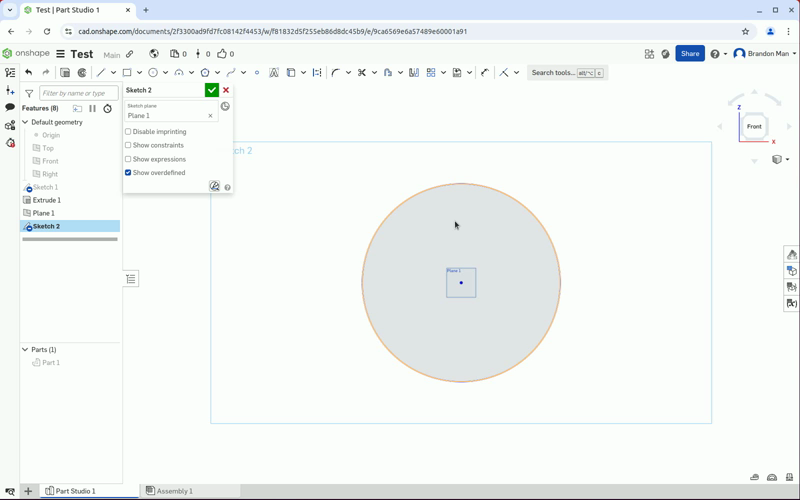
click(455, 220)
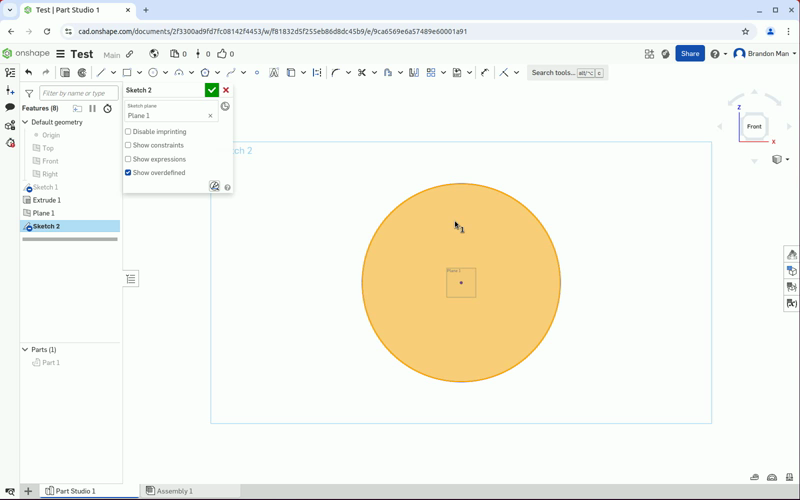
mouse_move(73, 352)
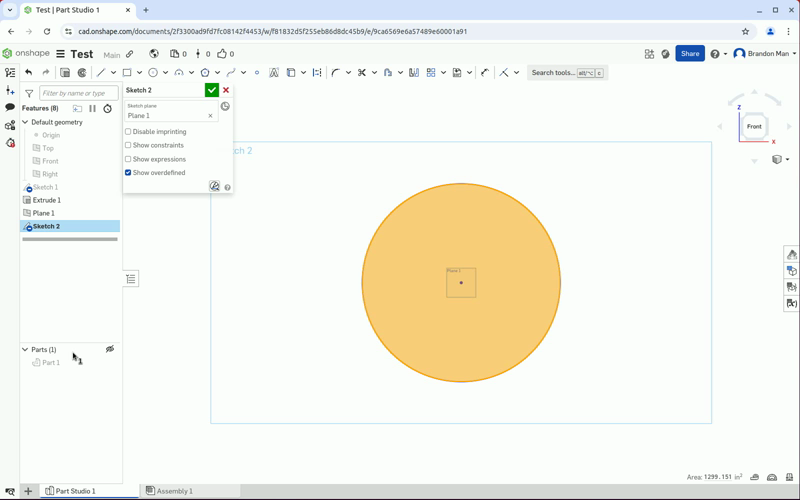
key(shift+y)
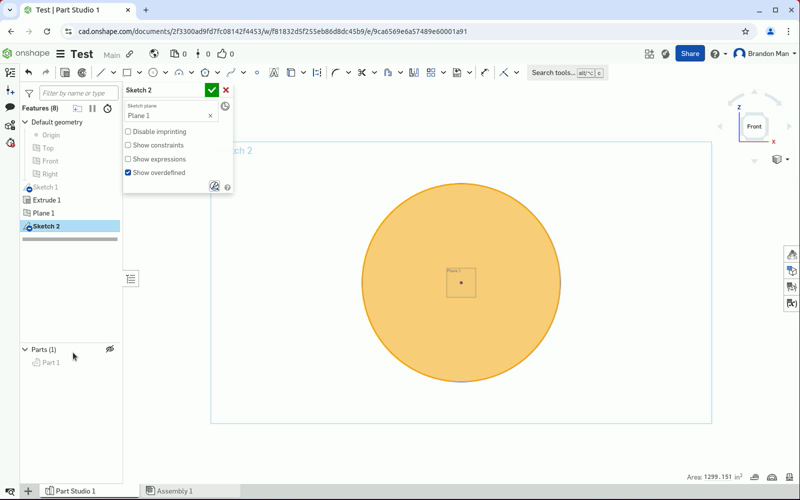
key(shift+e)
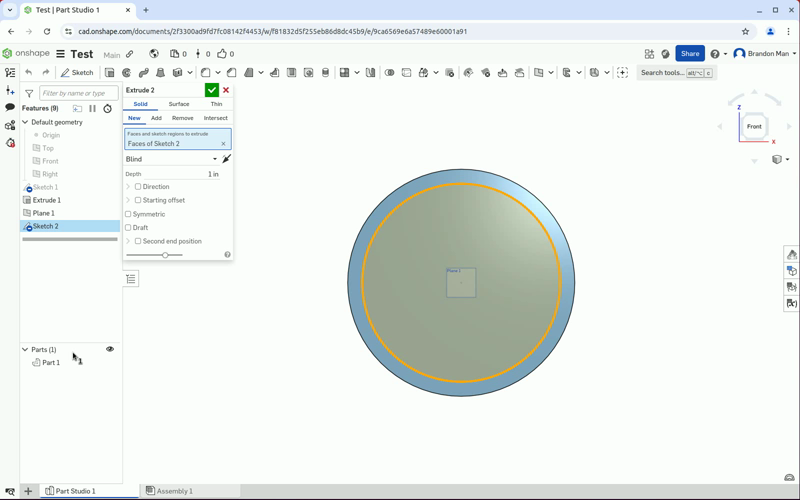
mouse_move(143, 106)
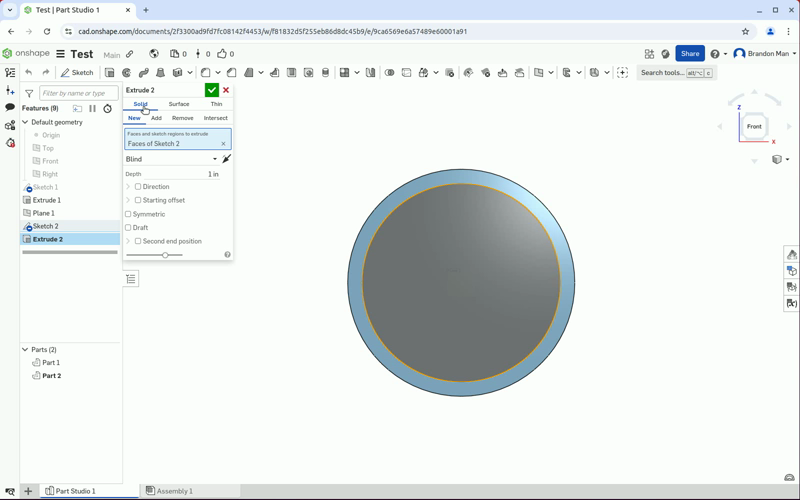
click(143, 106)
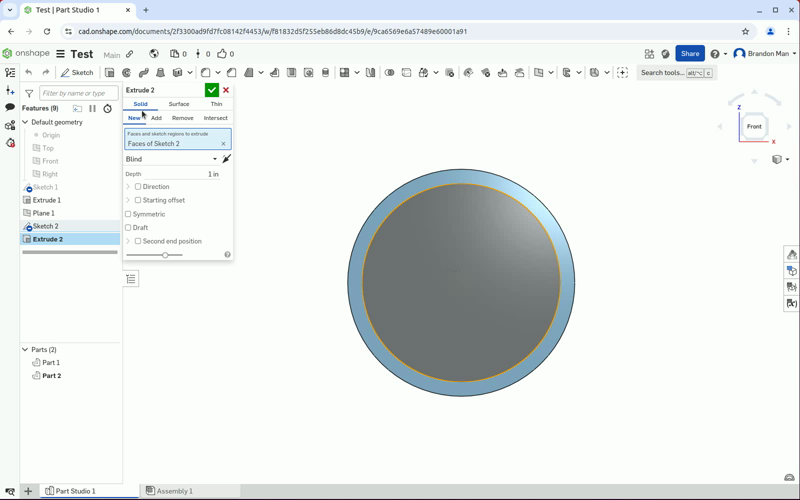
mouse_move(137, 120)
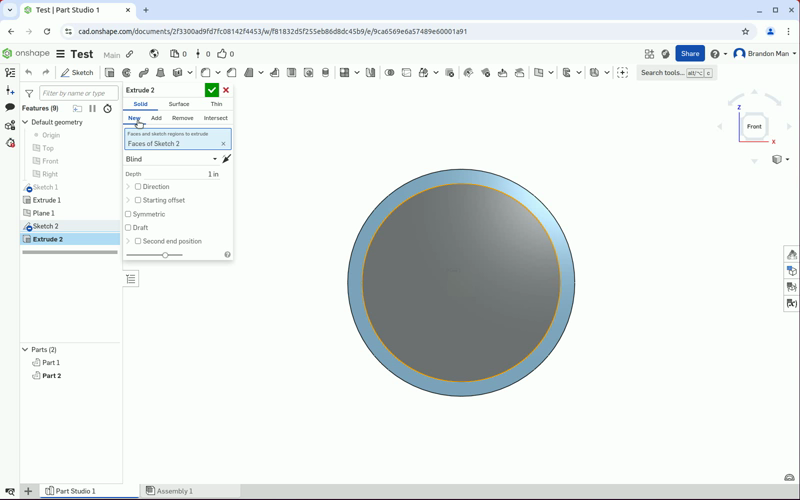
click(137, 120)
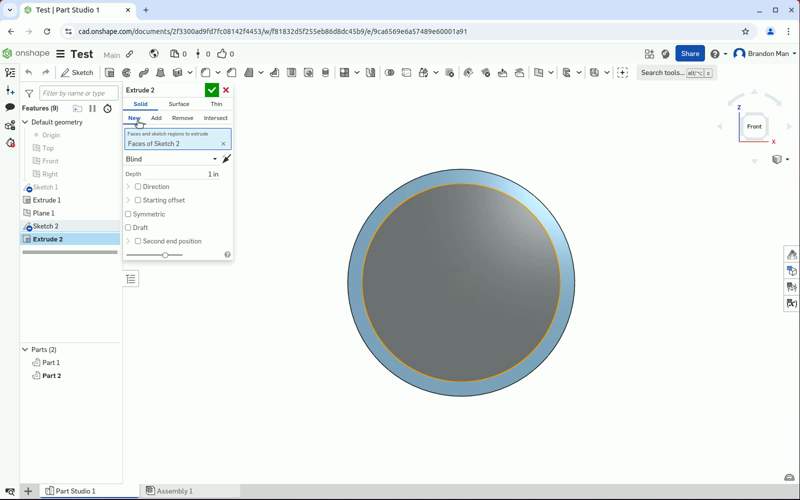
key(tab, 4)
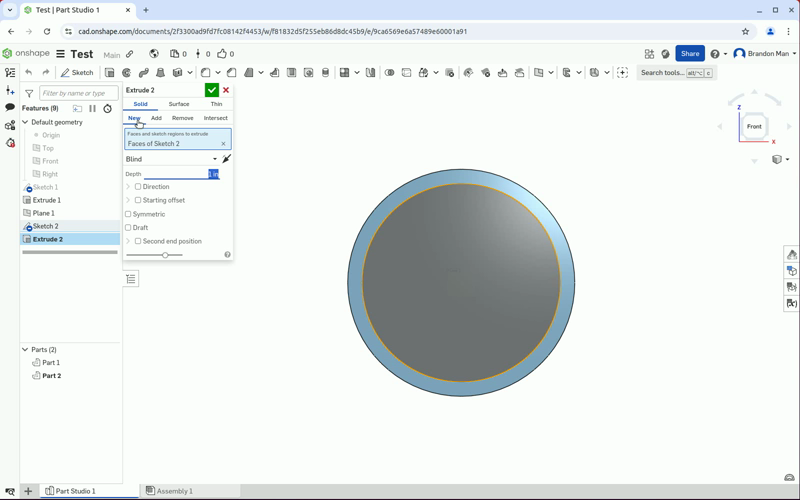
text(11.554)
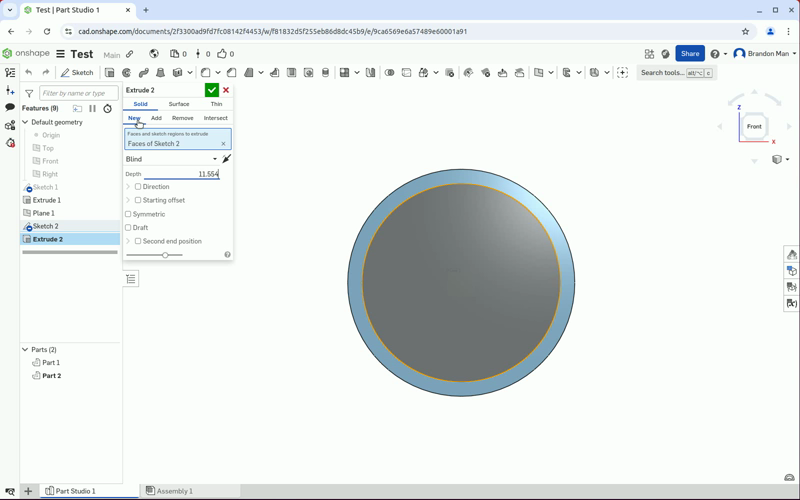
key(enter)
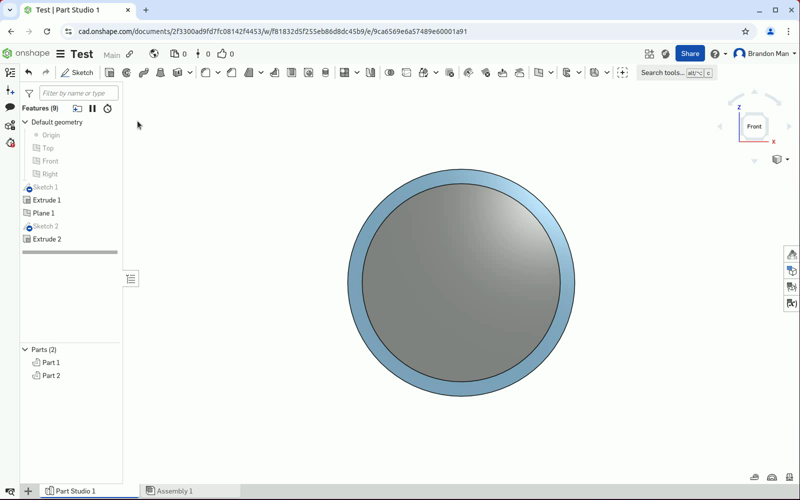
key(shift+h)
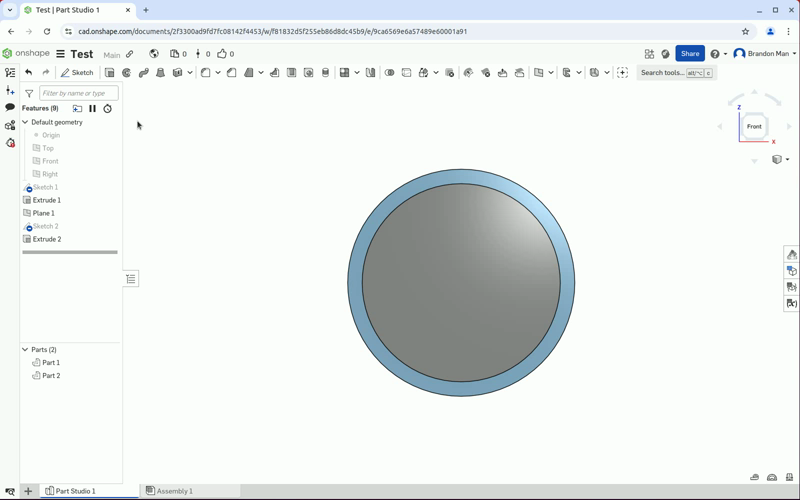
key(shift+h)
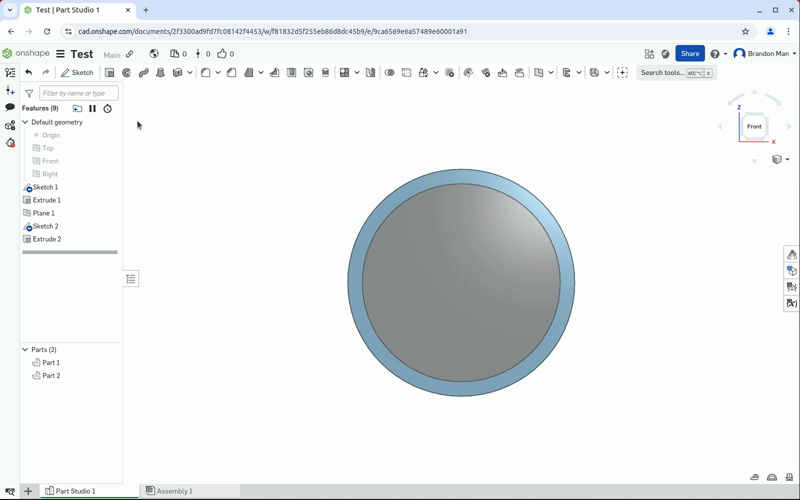
key(shift+7)
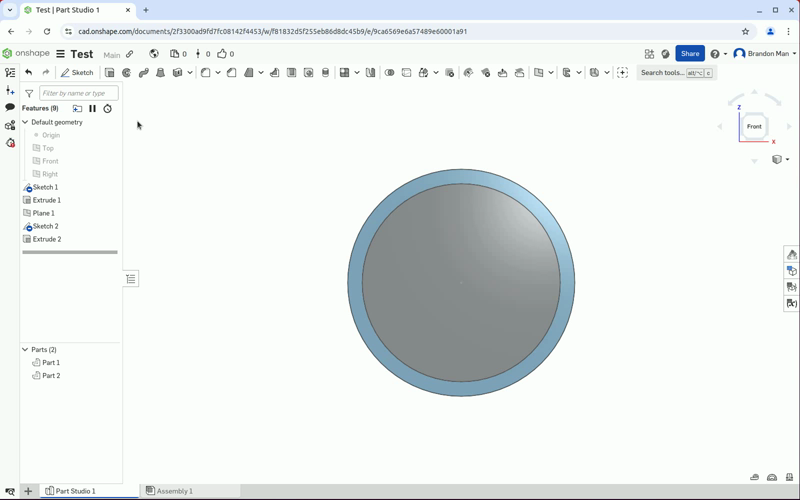
key(left, 2)
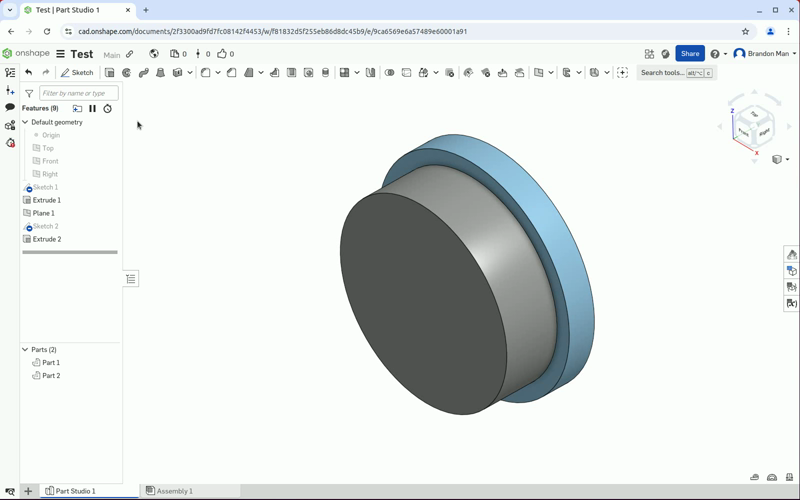
key(down, 2)
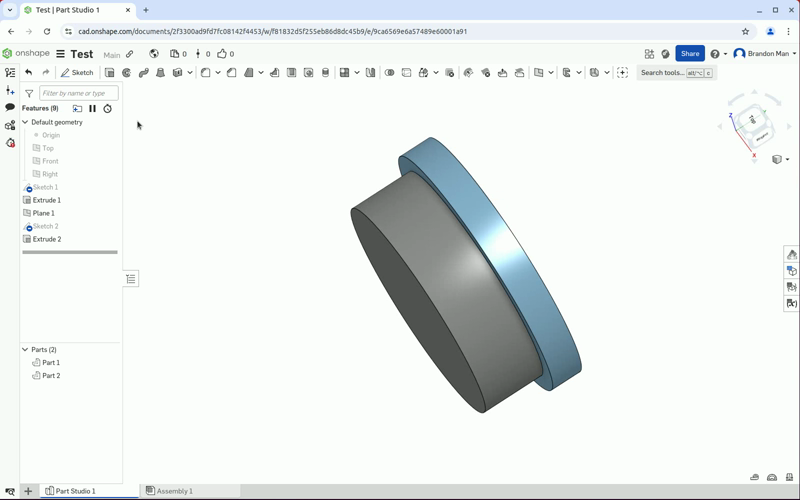
key(up, 2)
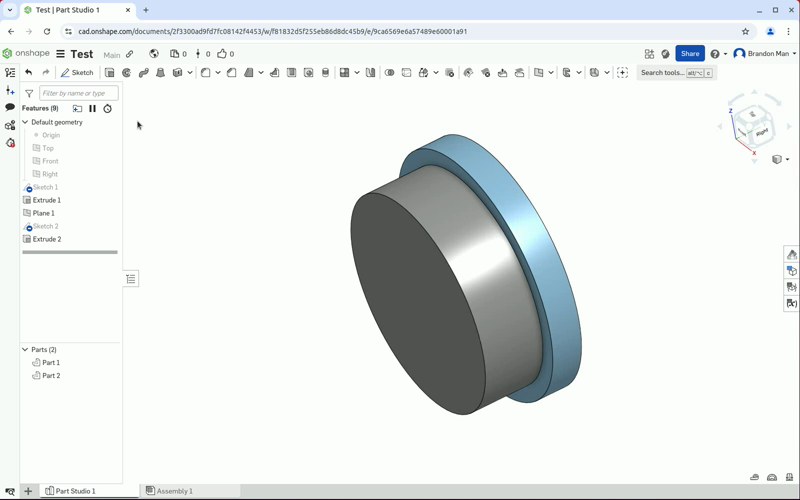
key(right, 2)
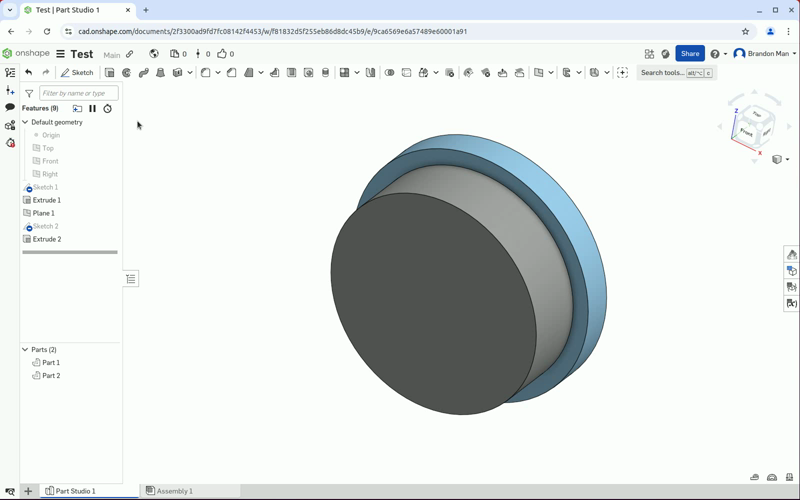
mouse_move(73, 189)
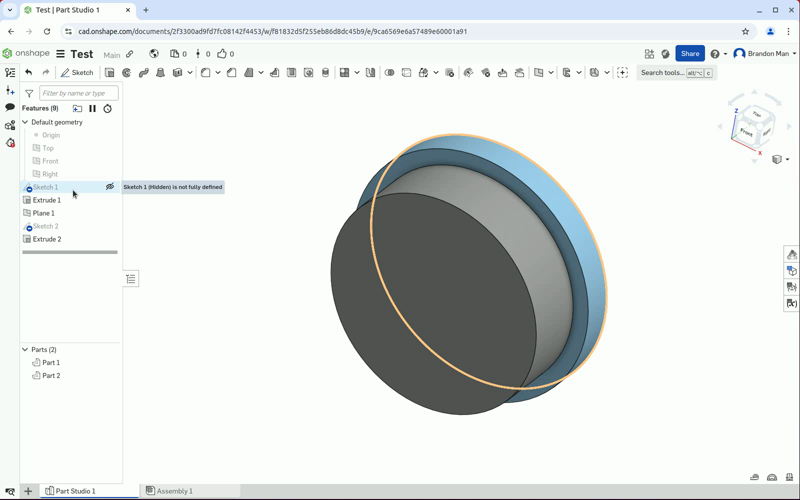
click(73, 189)